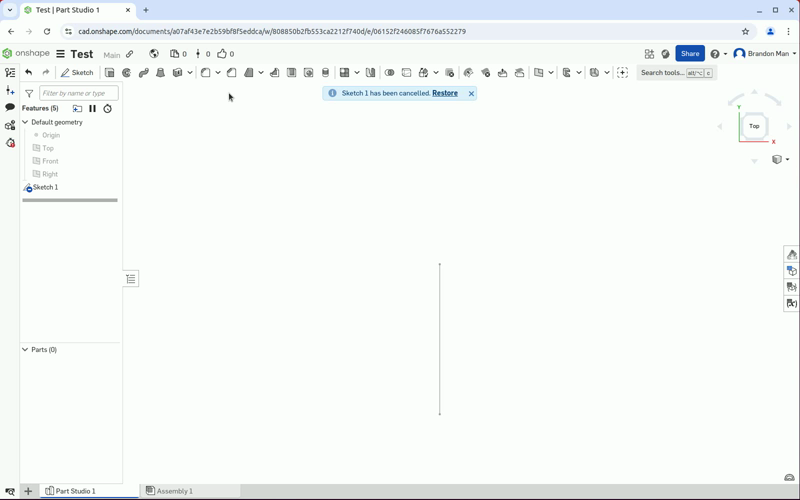
key(shift+h)
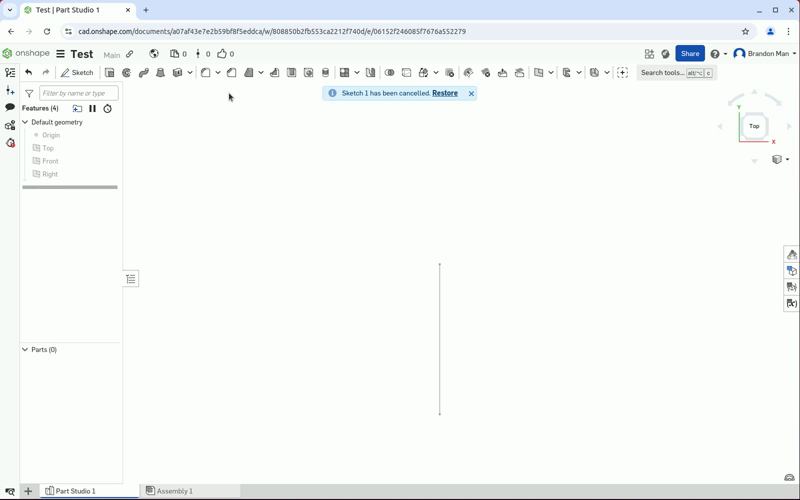
key(shift+s)
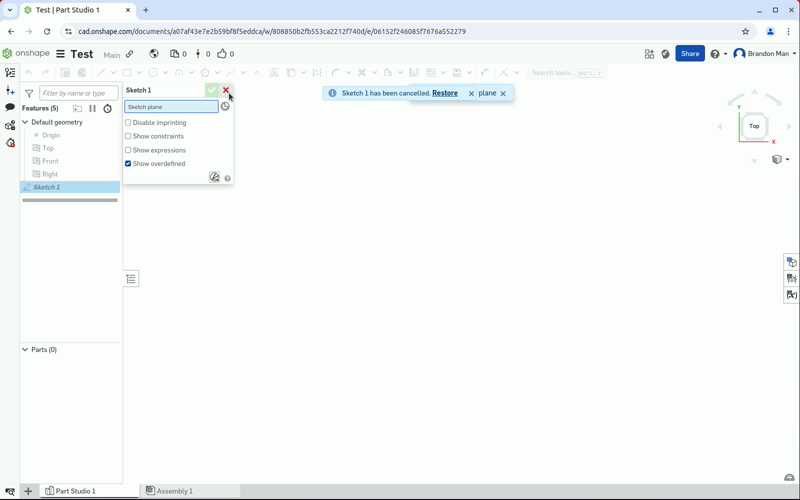
mouse_move(73, 150)
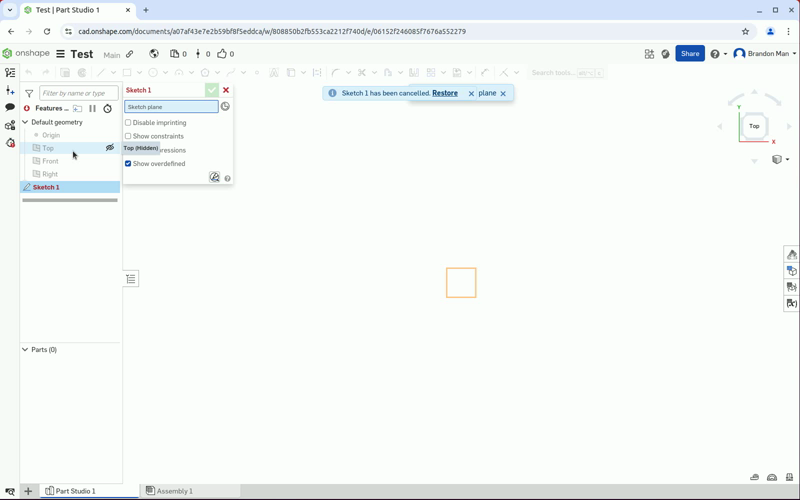
click(73, 150)
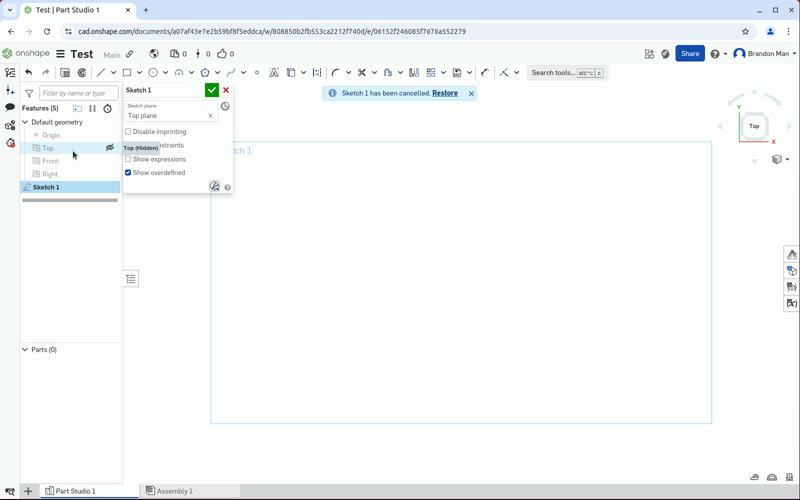
mouse_move(73, 352)
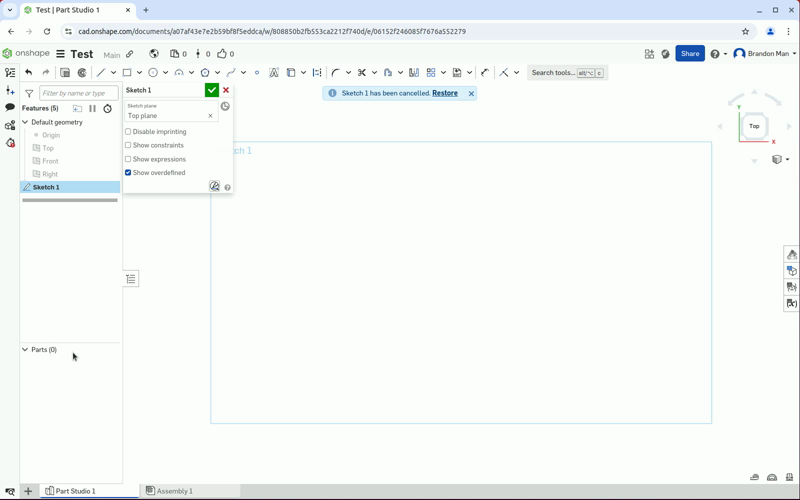
key(y)
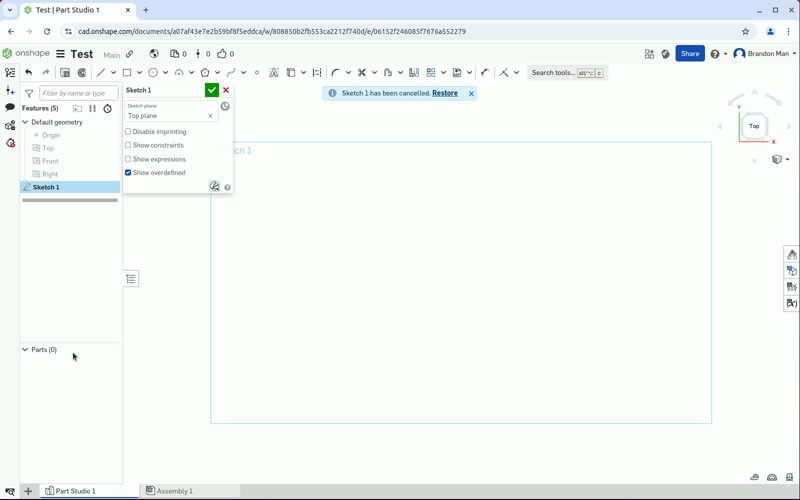
key(c)
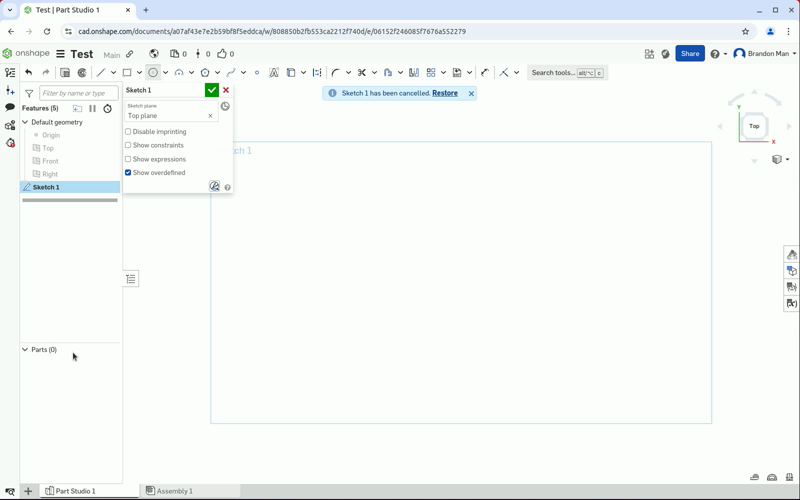
key_down(shift)
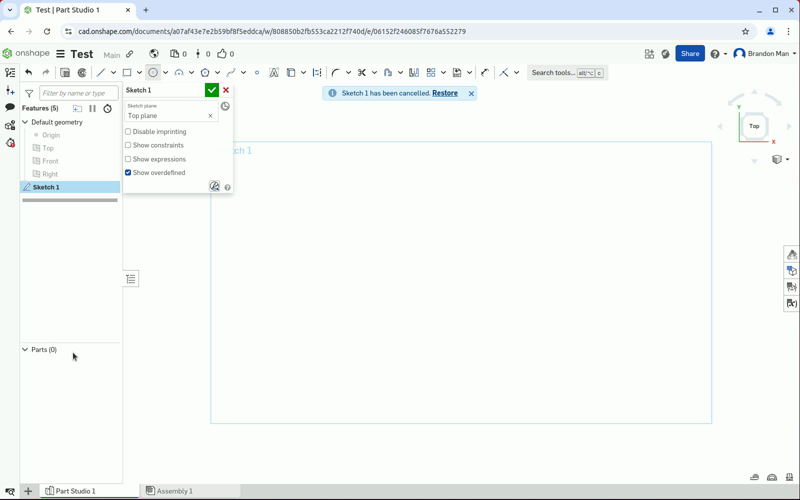
mouse_move(461, 282)
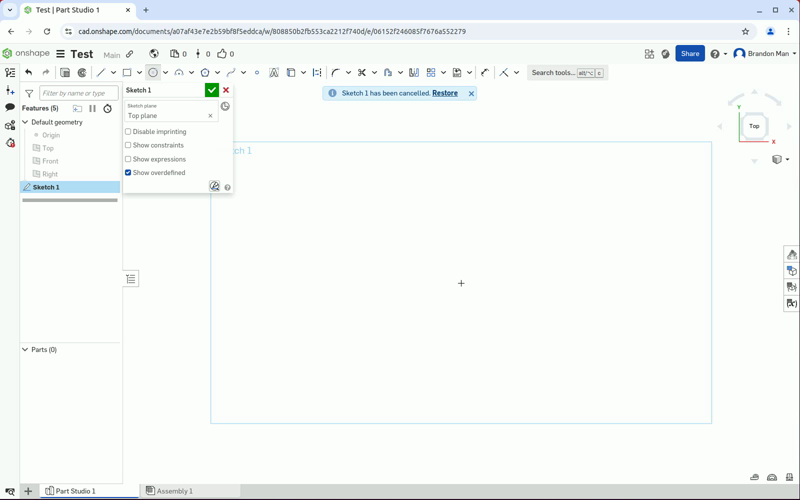
click(461, 282)
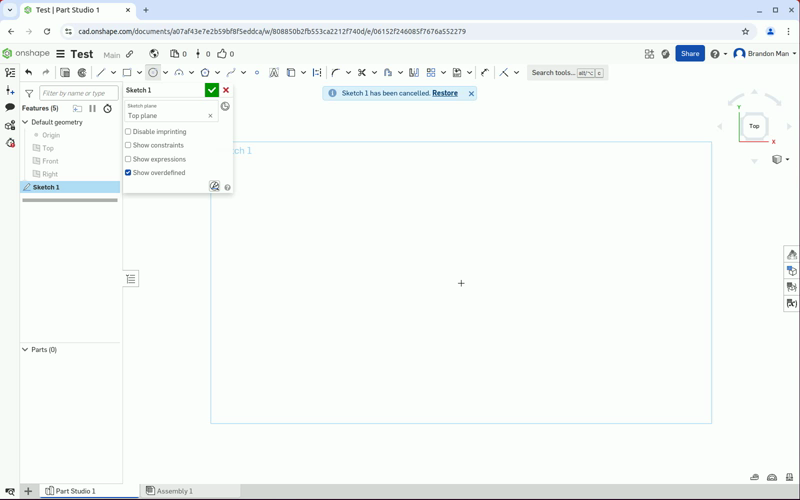
key_up(shift)
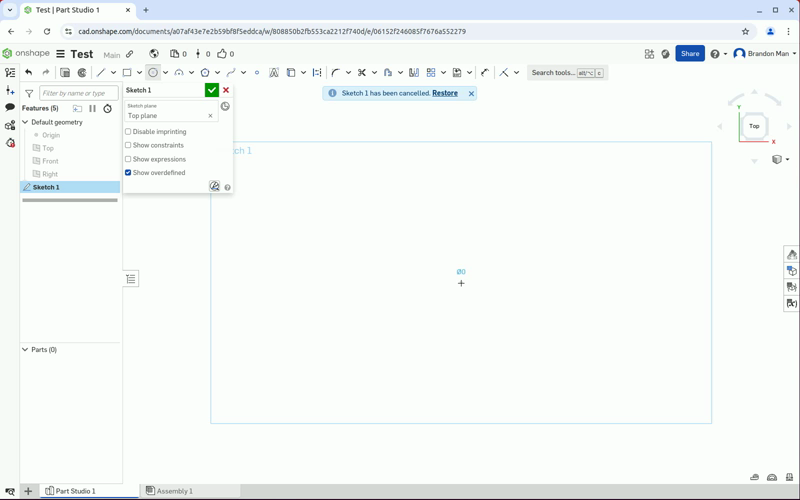
mouse_move(574, 282)
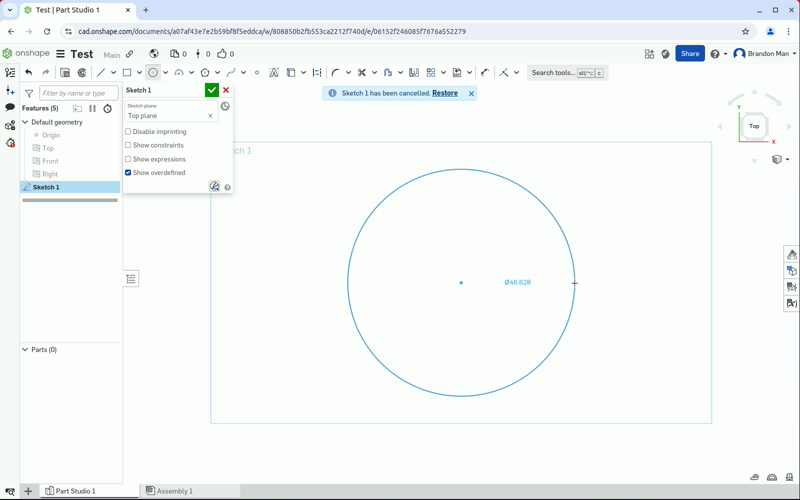
click(574, 282)
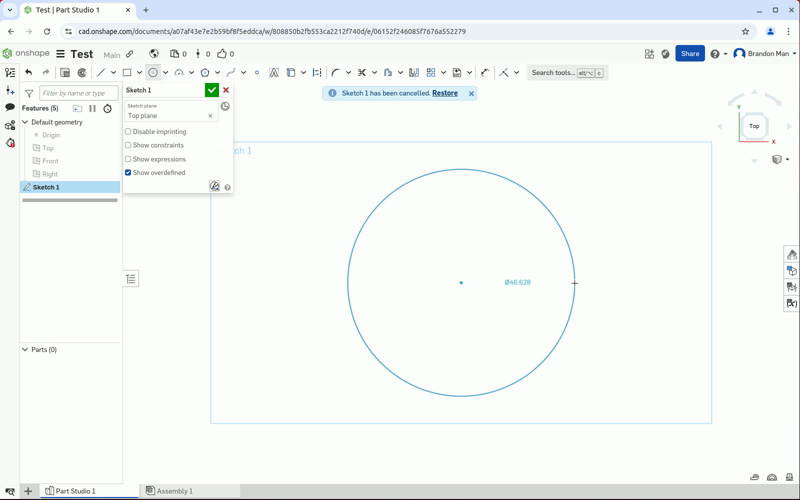
key(esc)
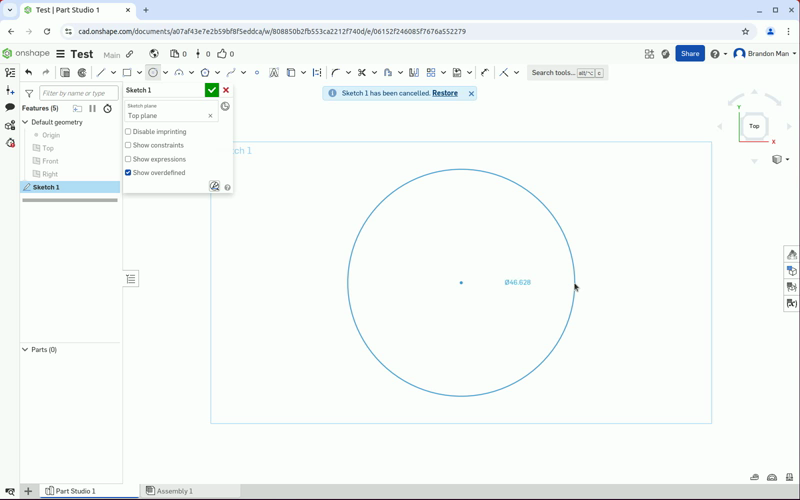
key(c)
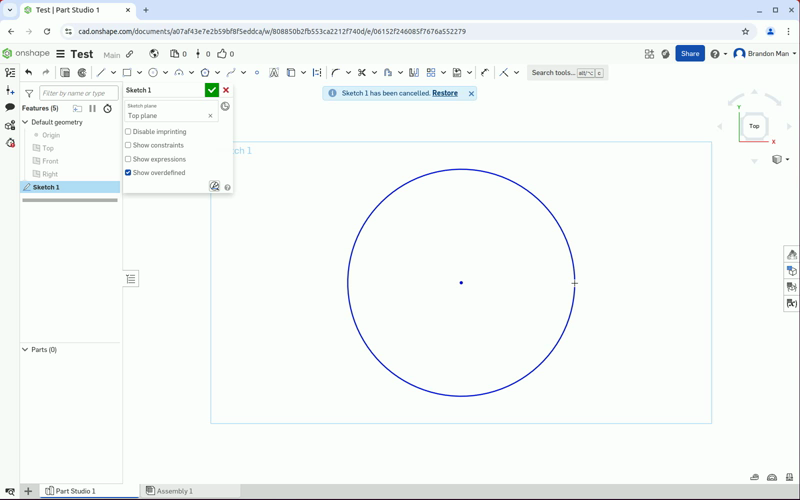
key_down(shift)
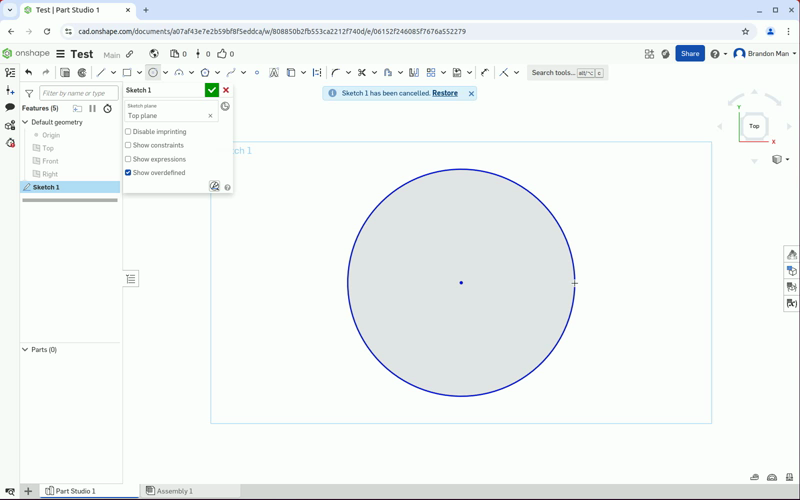
mouse_move(461, 282)
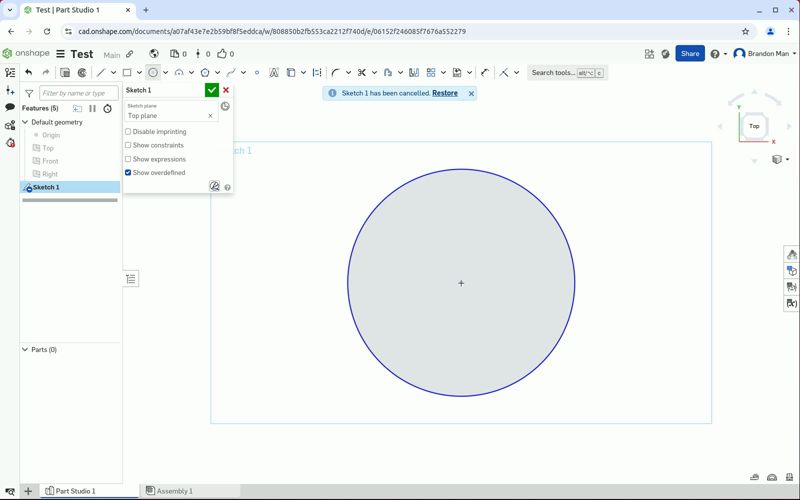
click(461, 282)
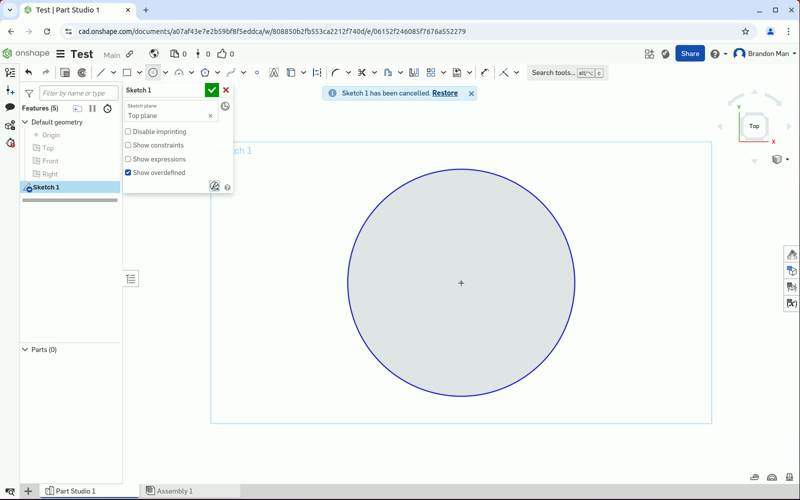
key_up(shift)
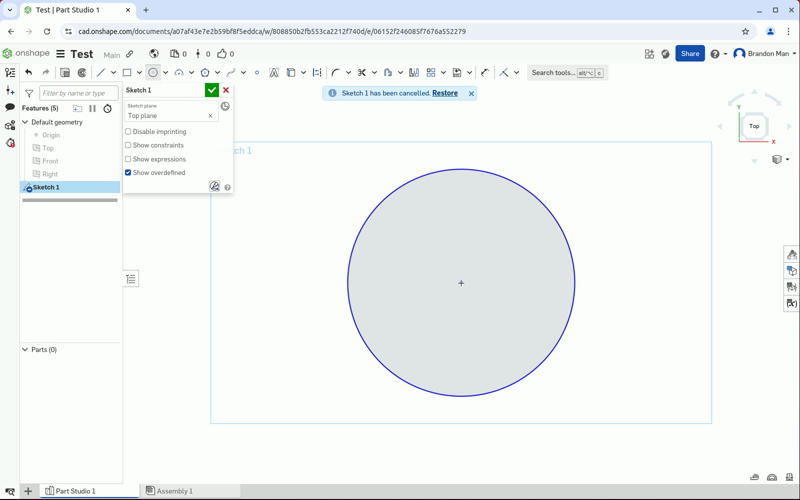
mouse_move(558, 282)
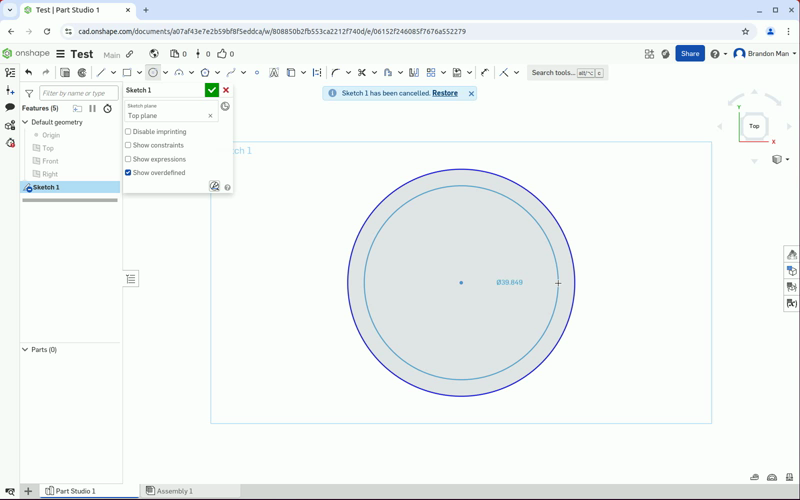
click(558, 282)
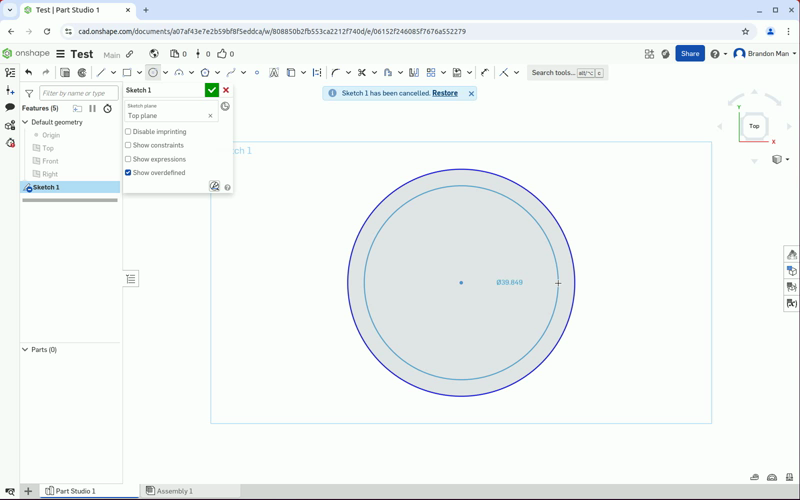
key(esc)
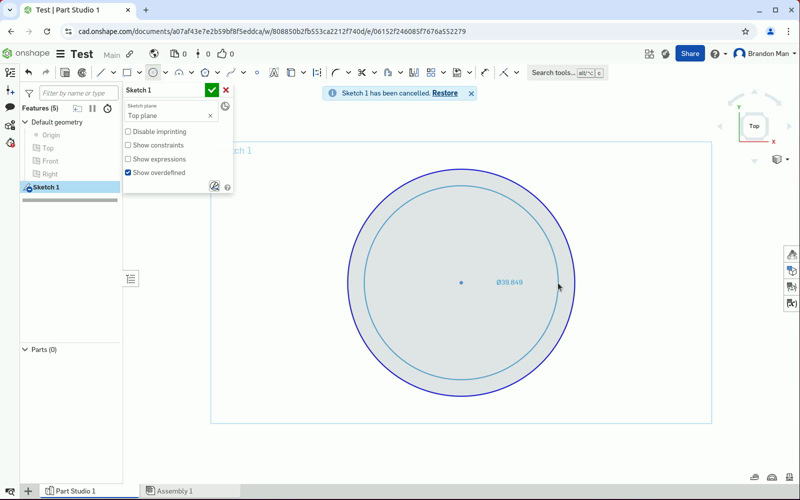
mouse_move(394, 202)
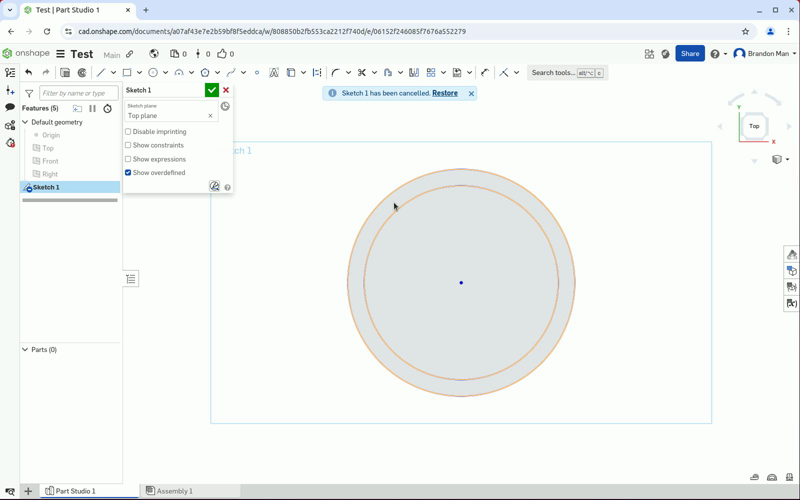
click(394, 202)
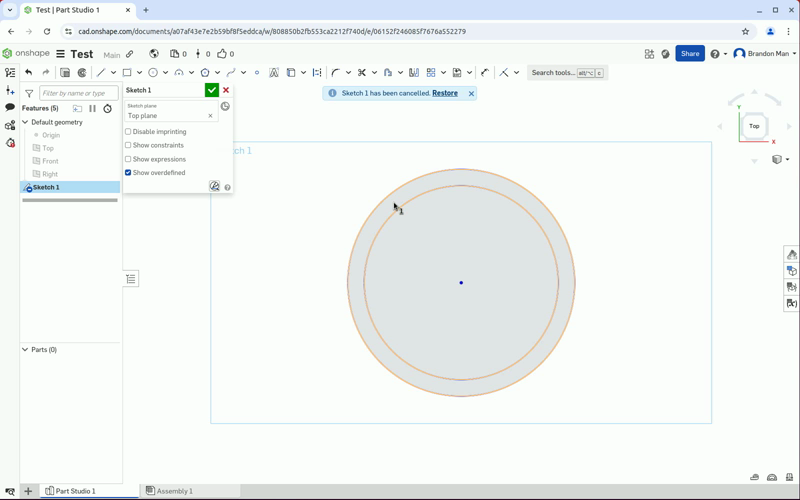
mouse_move(73, 352)
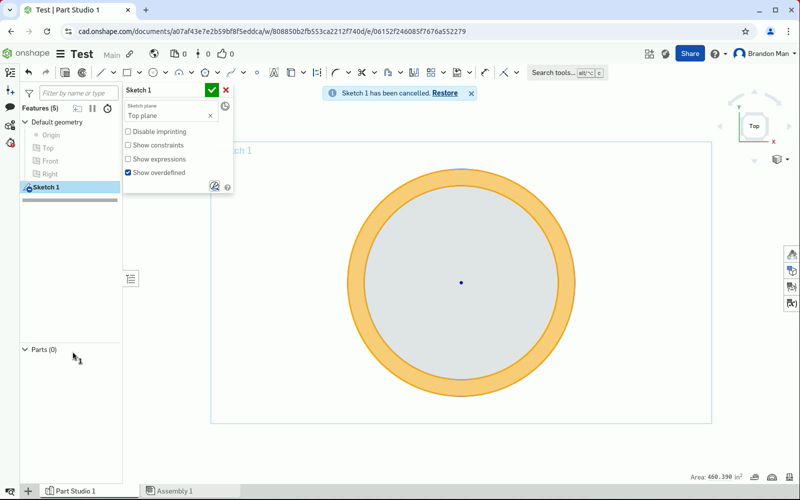
key(shift+y)
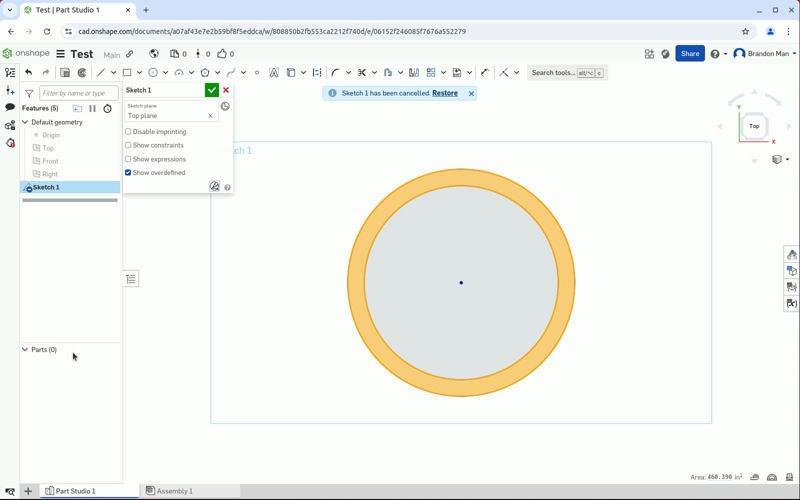
key(shift+e)
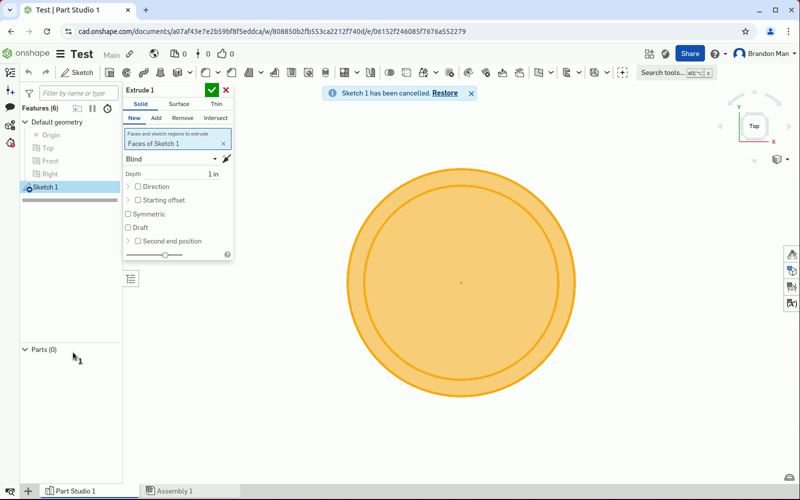
mouse_move(143, 106)
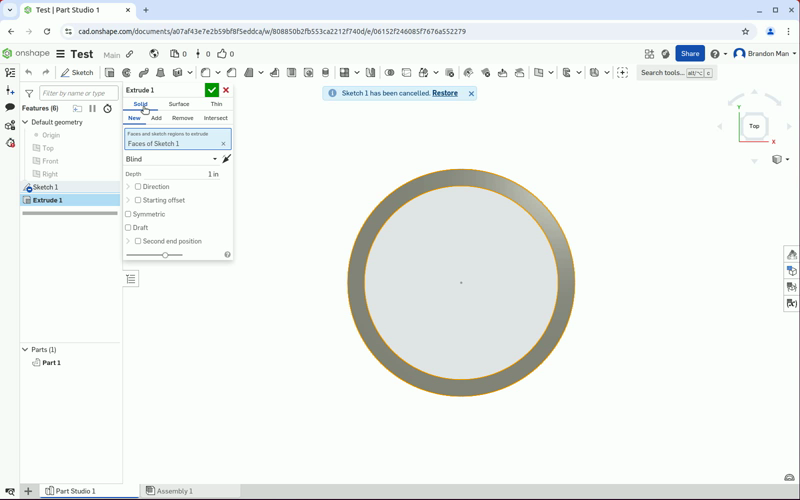
click(143, 106)
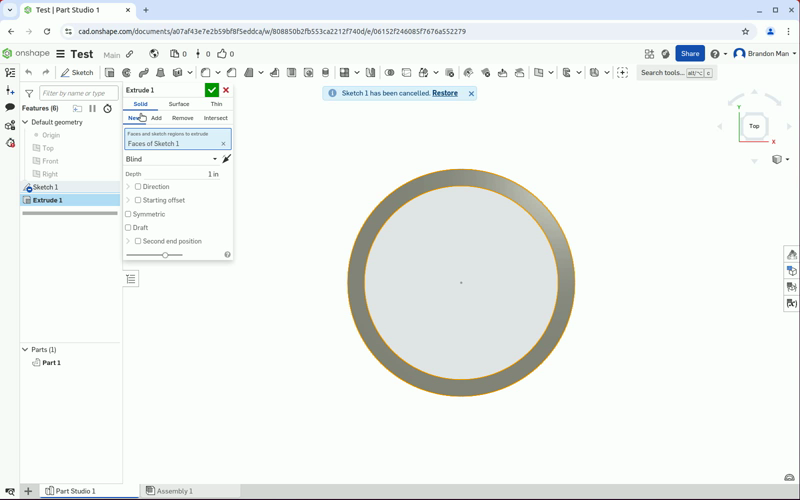
mouse_move(137, 120)
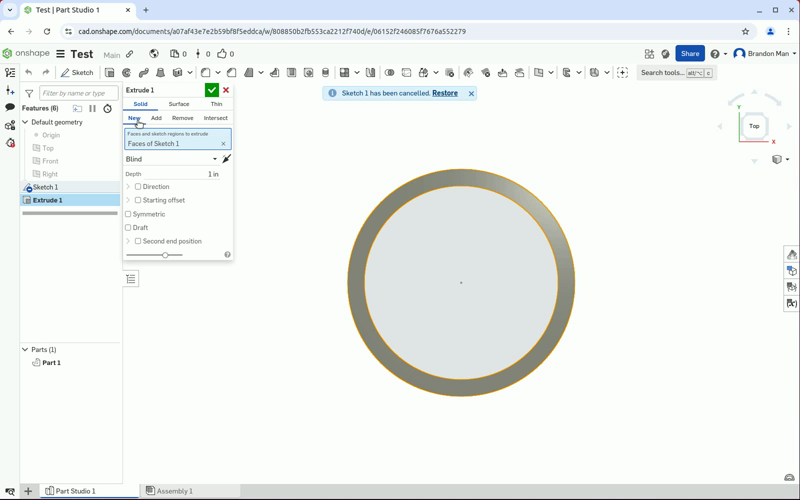
click(137, 120)
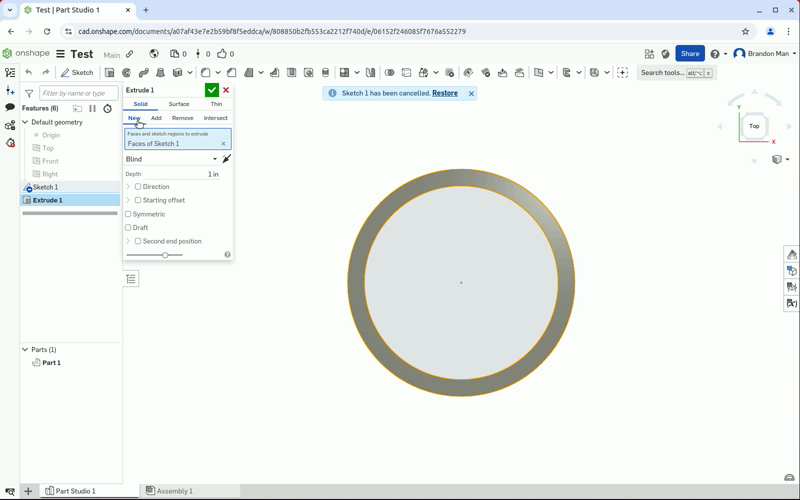
key(tab, 4)
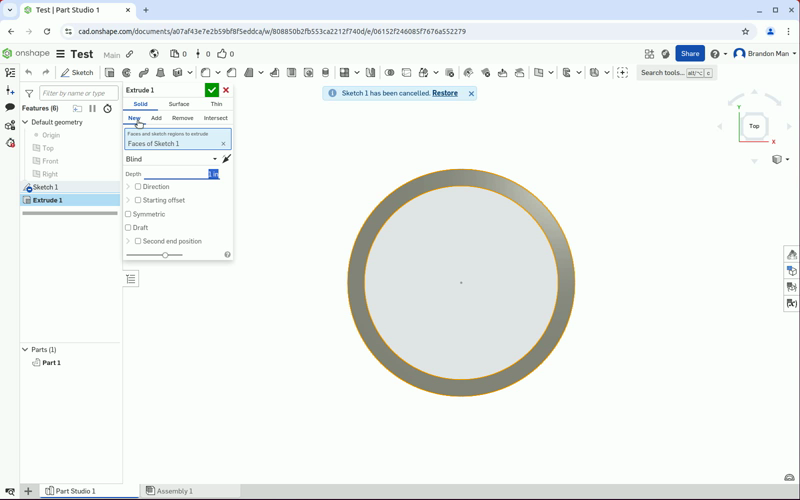
text(4.092)
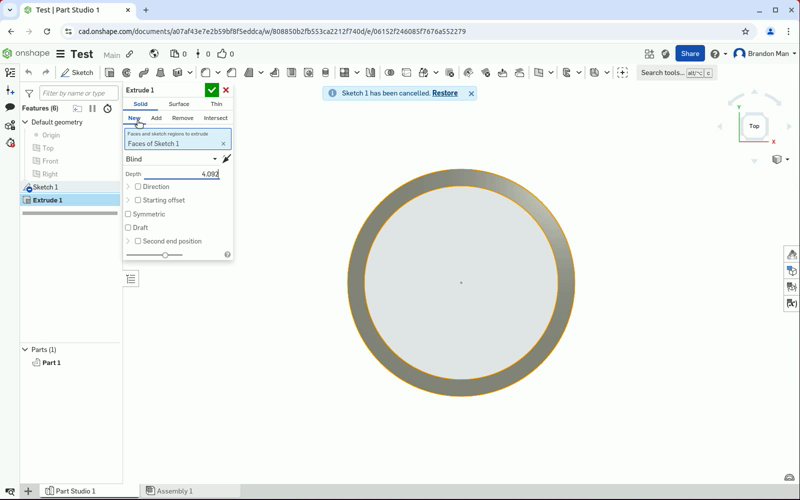
key(enter)
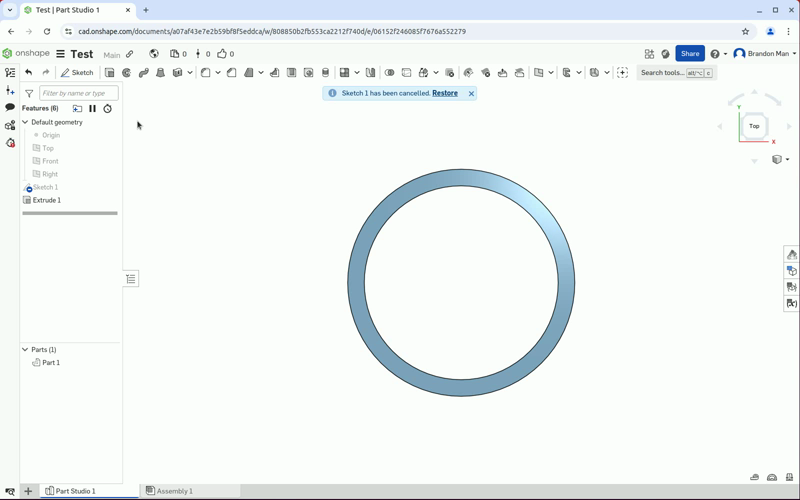
key(shift+h)
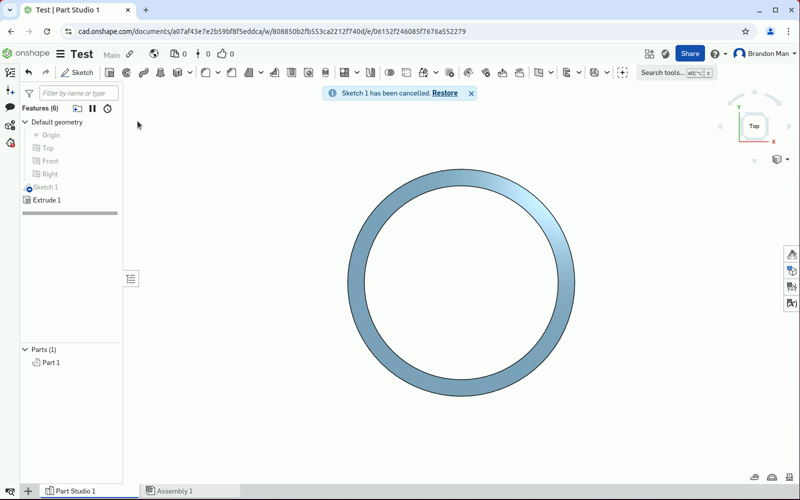
key(shift+h)
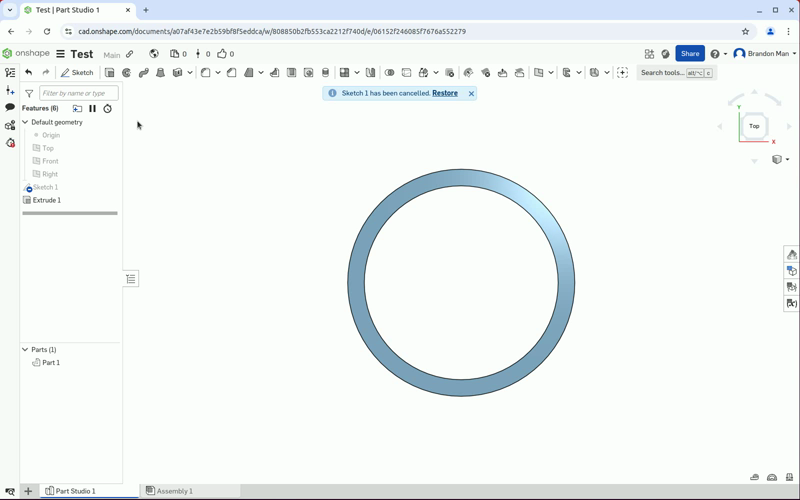
mouse_move(73, 189)
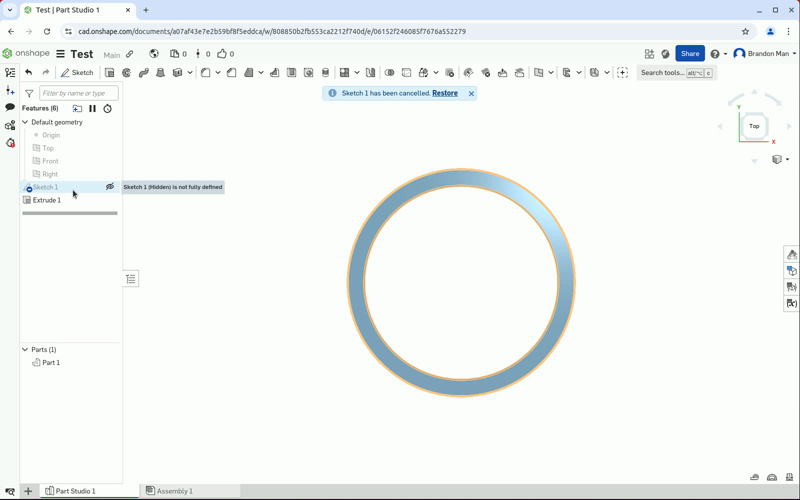
click(73, 189)
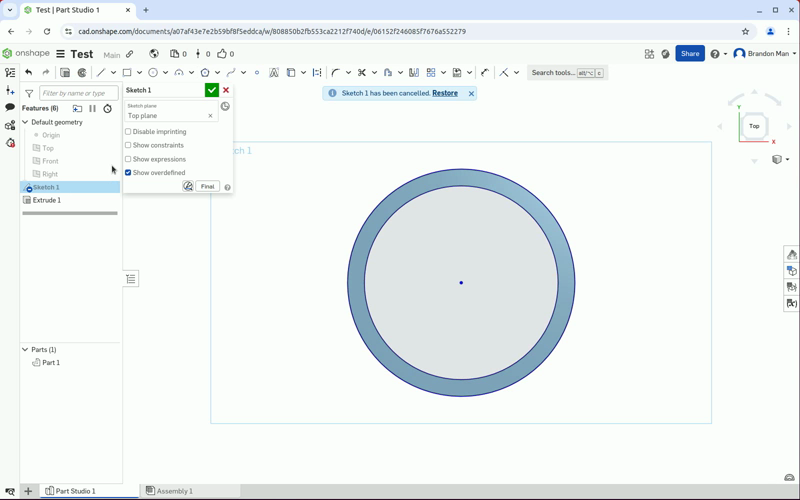
mouse_move(229, 92)
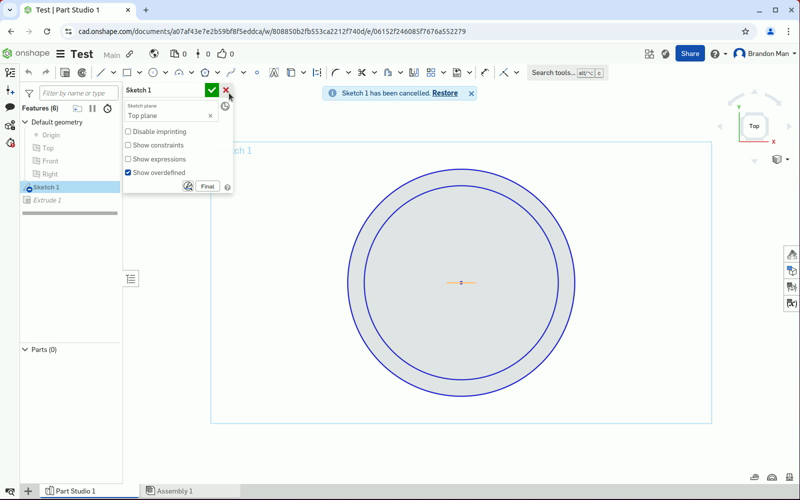
click(229, 92)
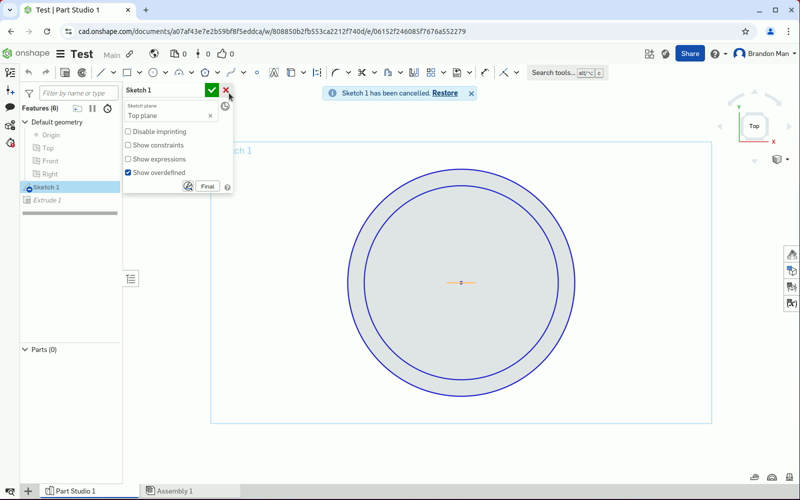
key(shift+s)
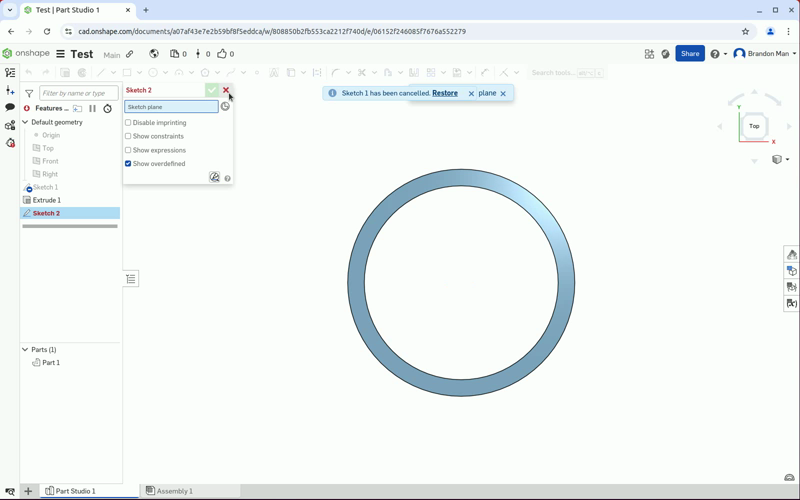
mouse_move(73, 150)
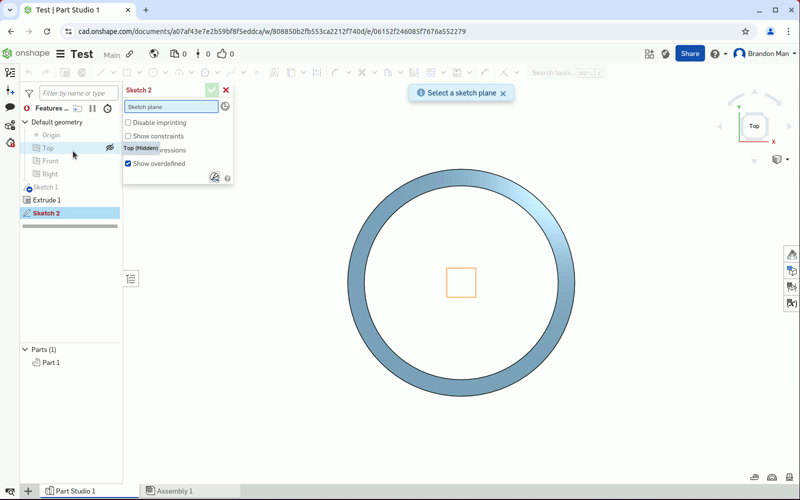
click(73, 150)
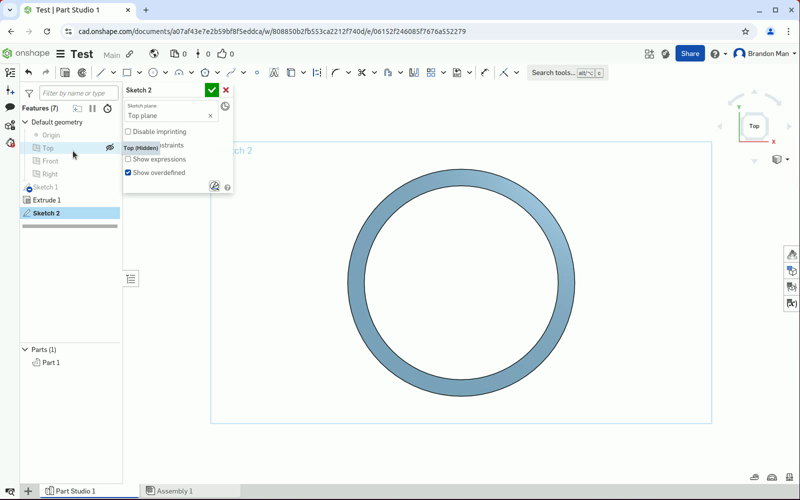
mouse_move(73, 352)
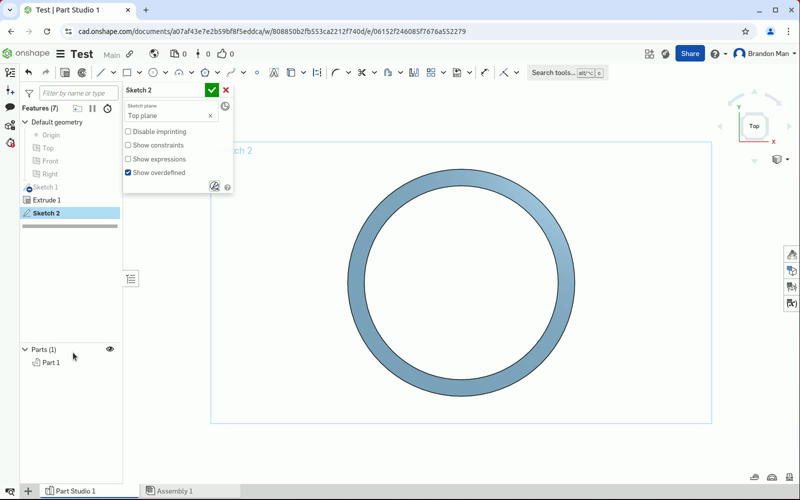
key(y)
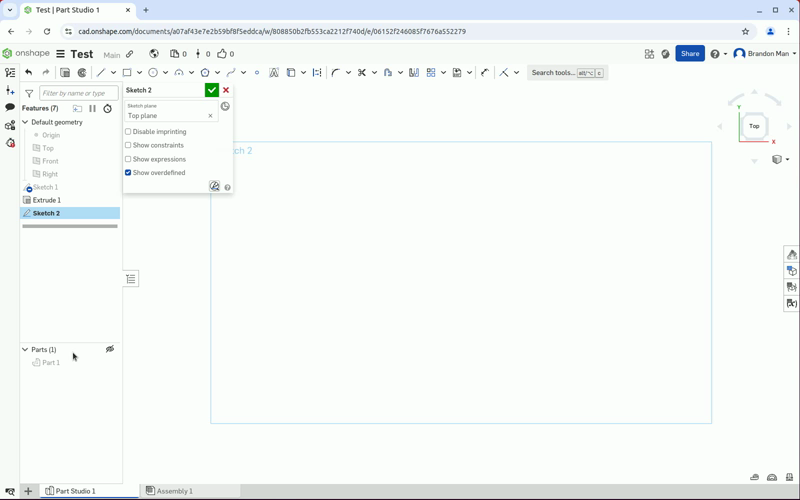
key(c)
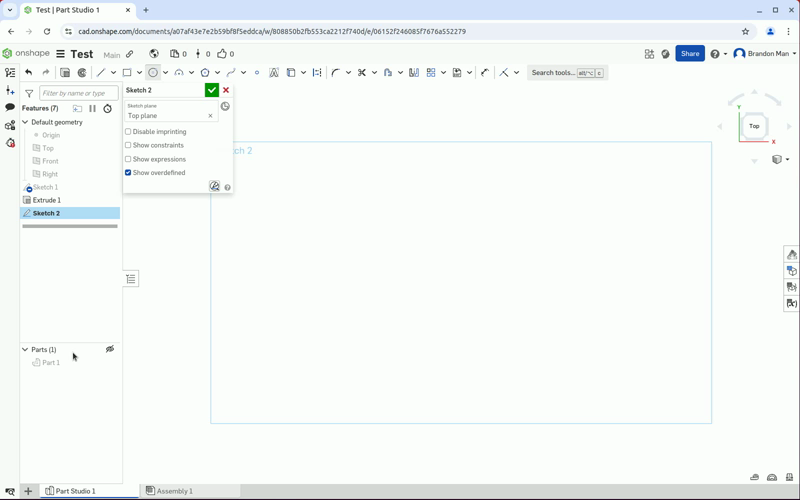
key_down(shift)
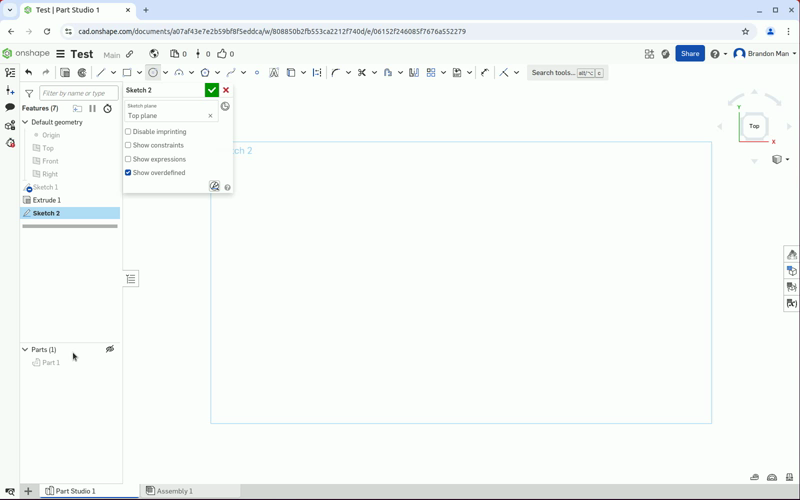
mouse_move(461, 282)
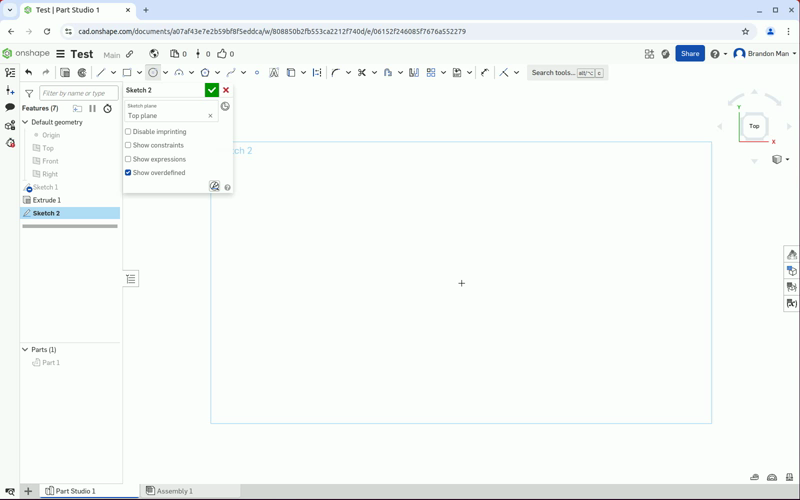
click(461, 282)
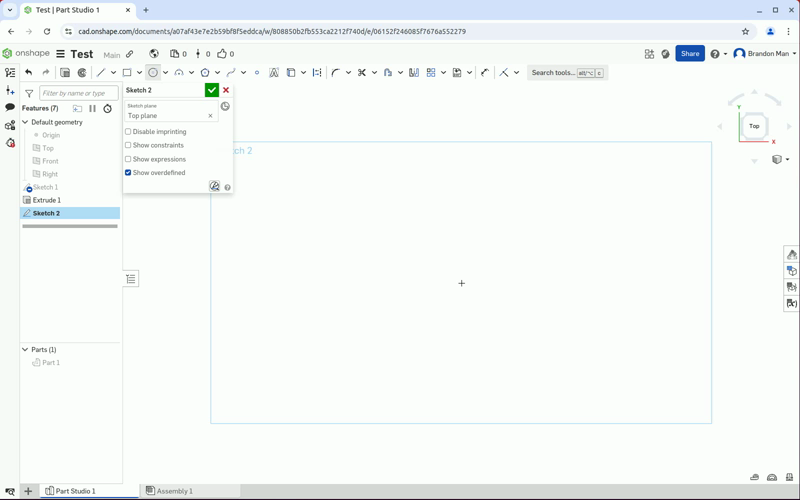
key_up(shift)
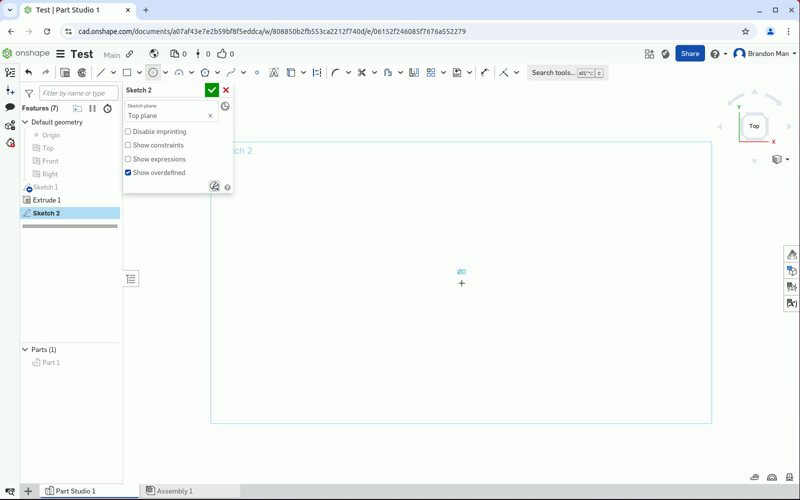
mouse_move(560, 282)
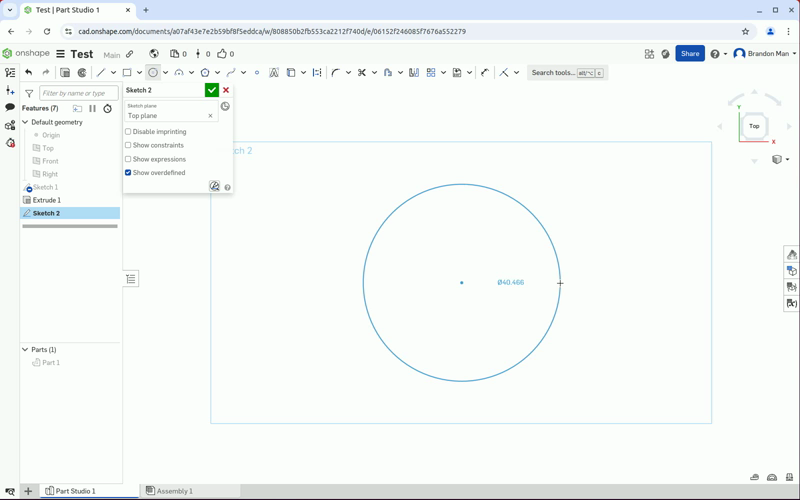
click(560, 282)
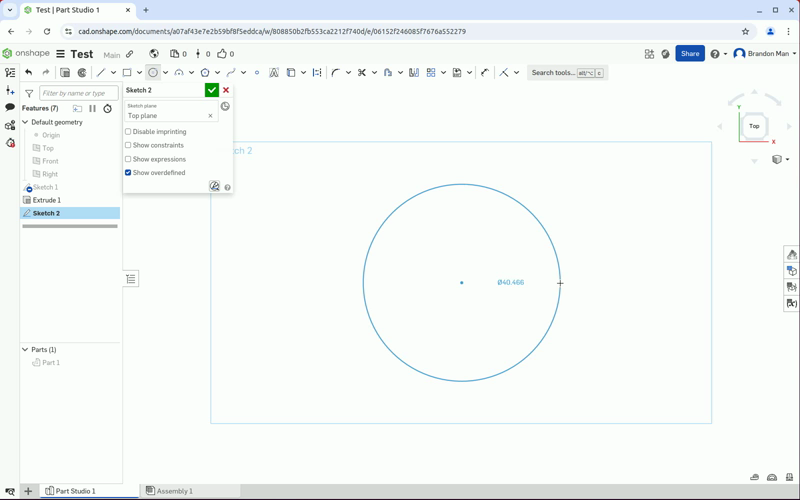
key(esc)
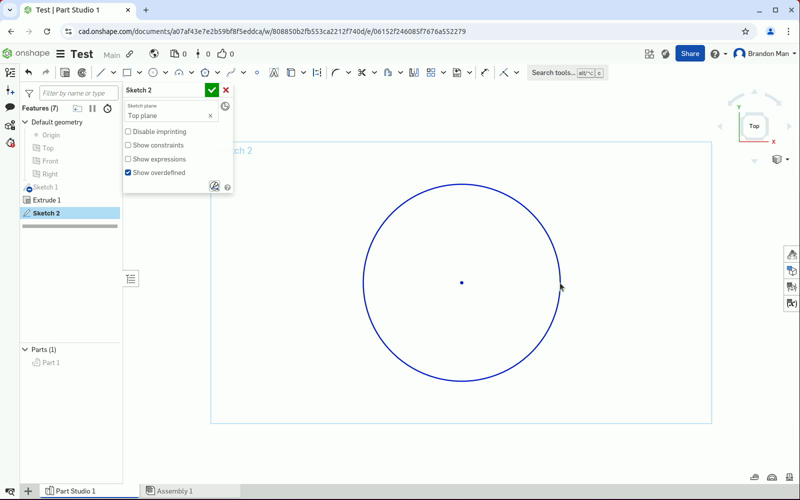
key(c)
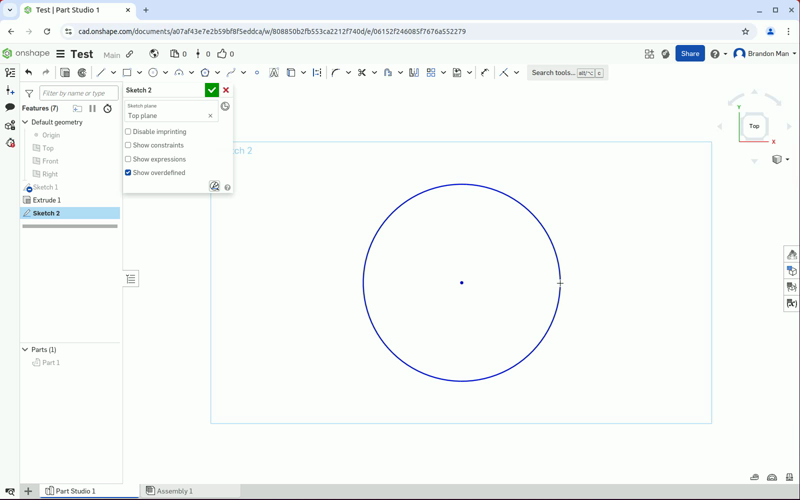
key_down(shift)
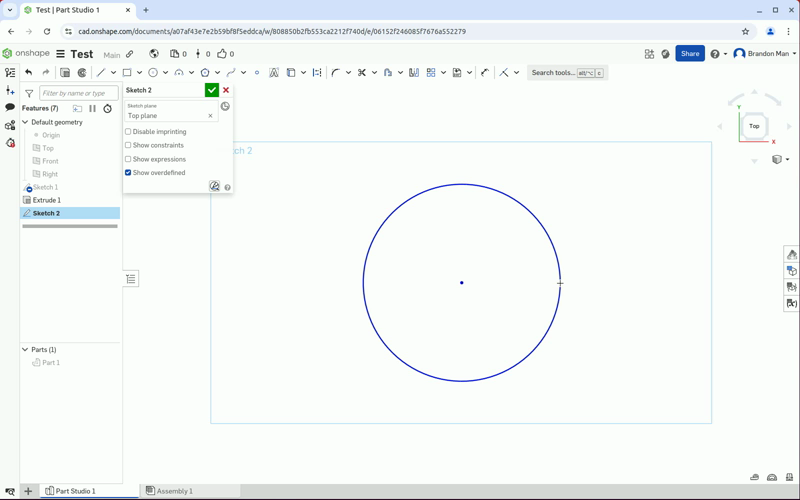
mouse_move(461, 282)
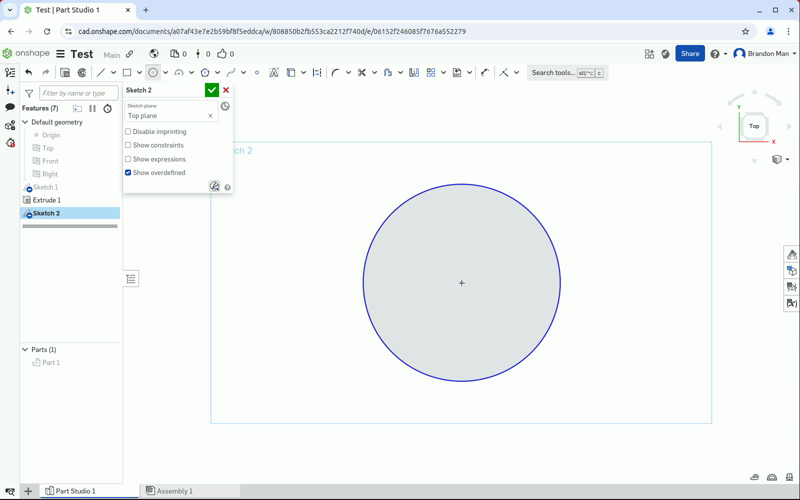
click(461, 282)
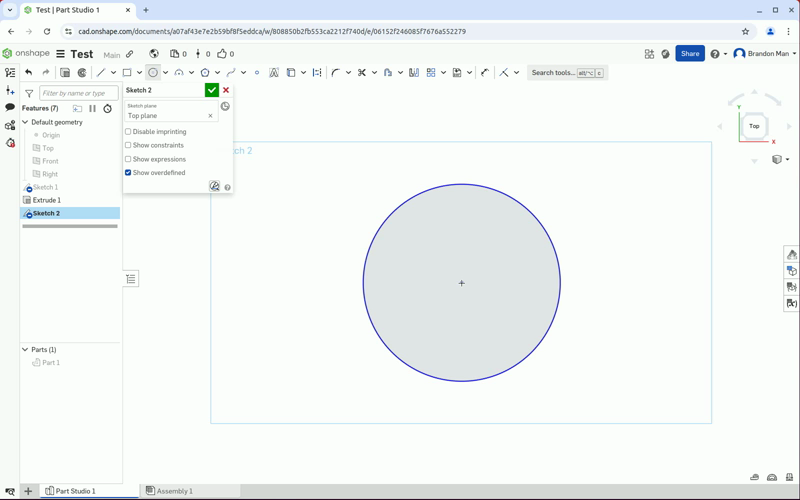
key_up(shift)
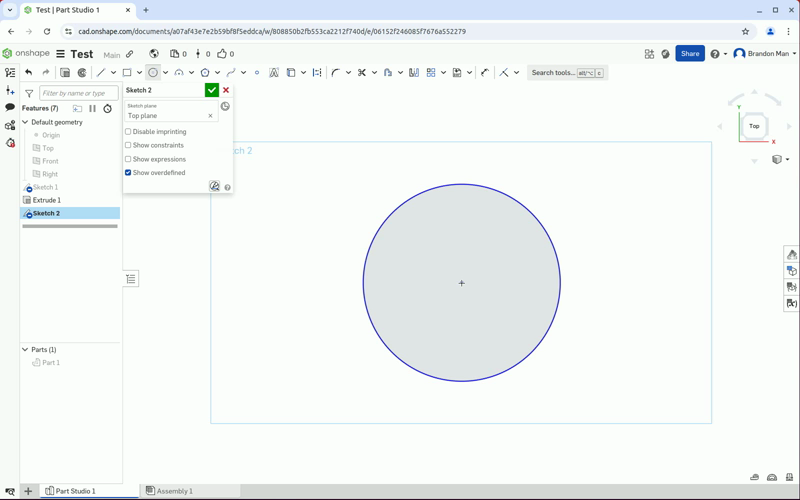
mouse_move(490, 282)
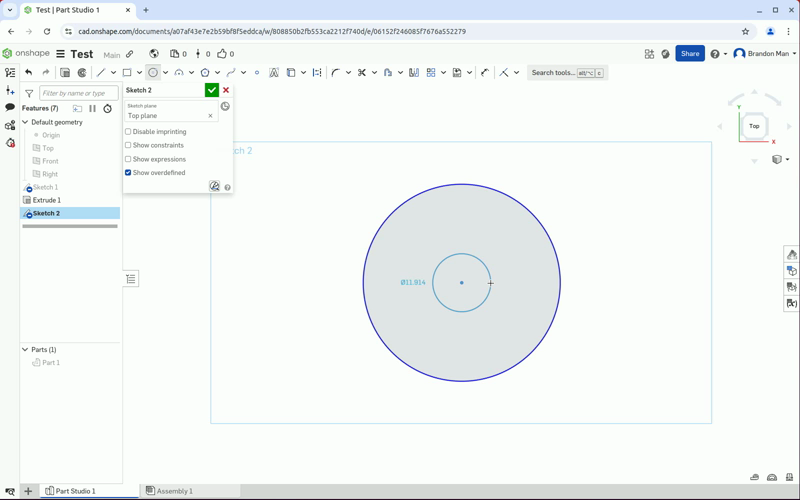
click(490, 282)
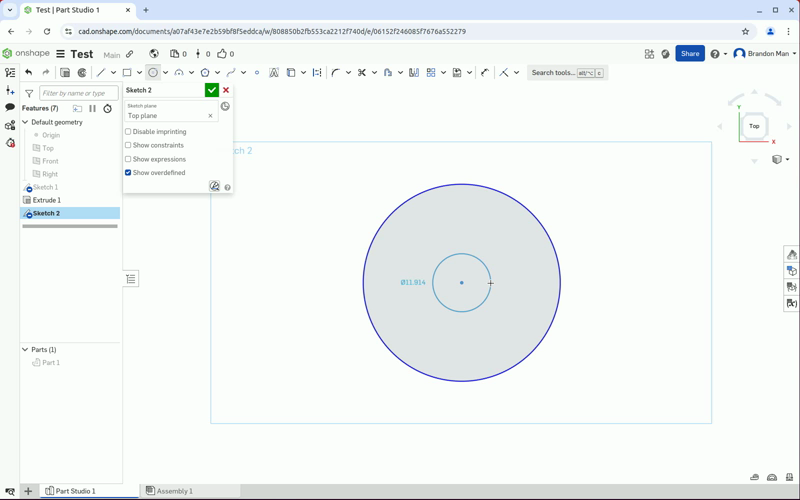
key(esc)
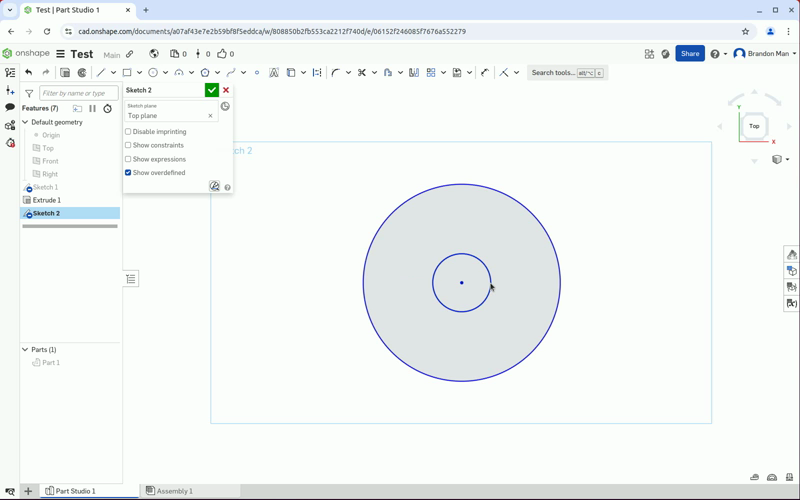
mouse_move(505, 251)
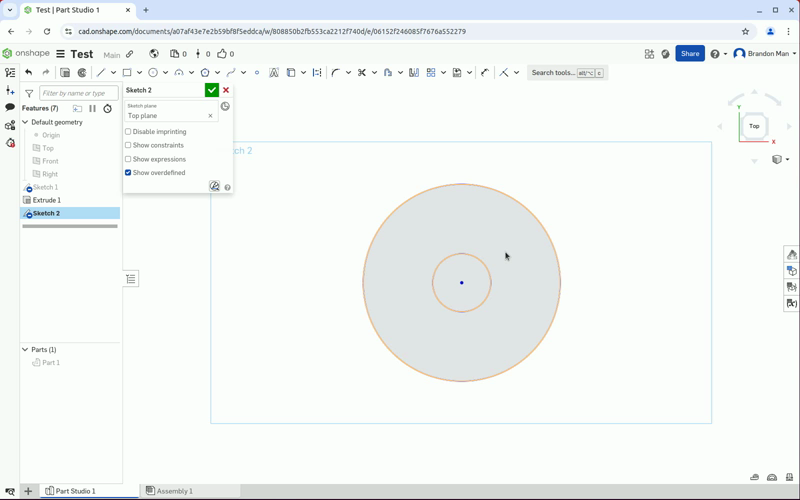
click(505, 251)
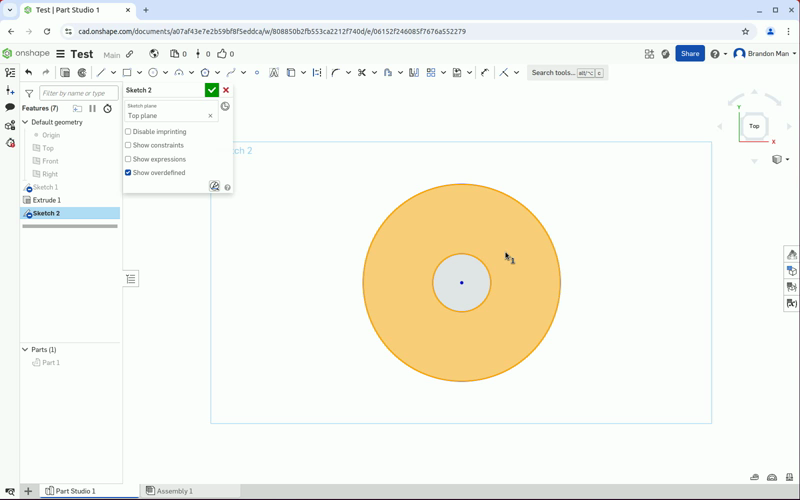
mouse_move(73, 352)
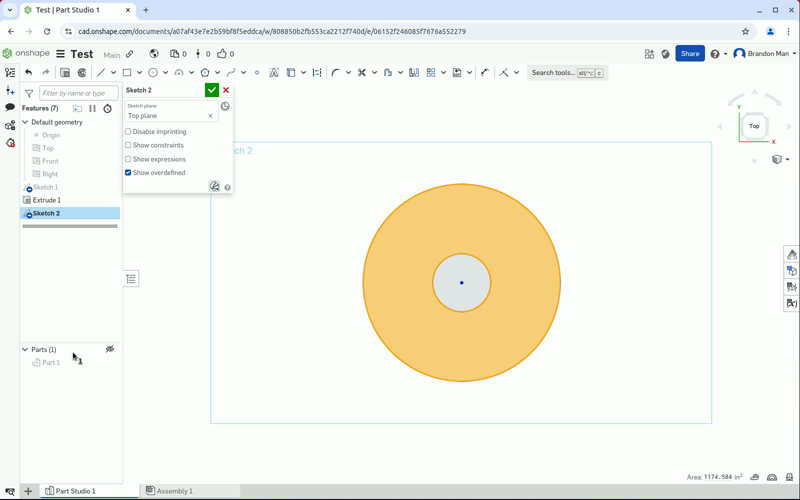
key(shift+y)
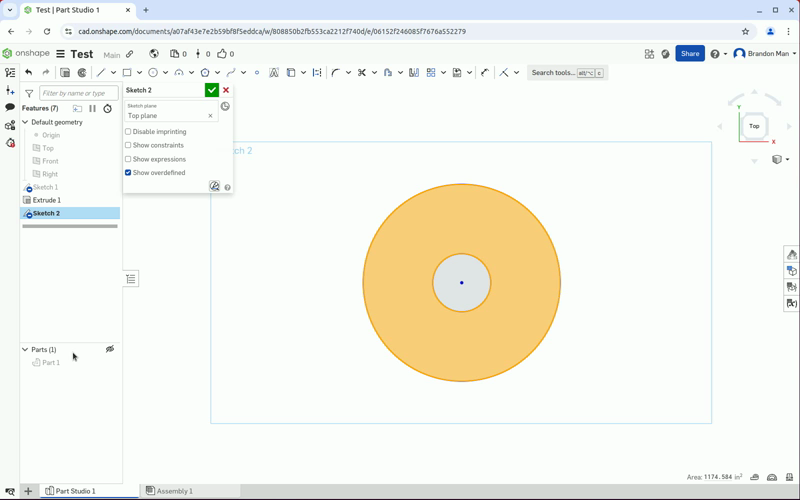
key(shift+e)
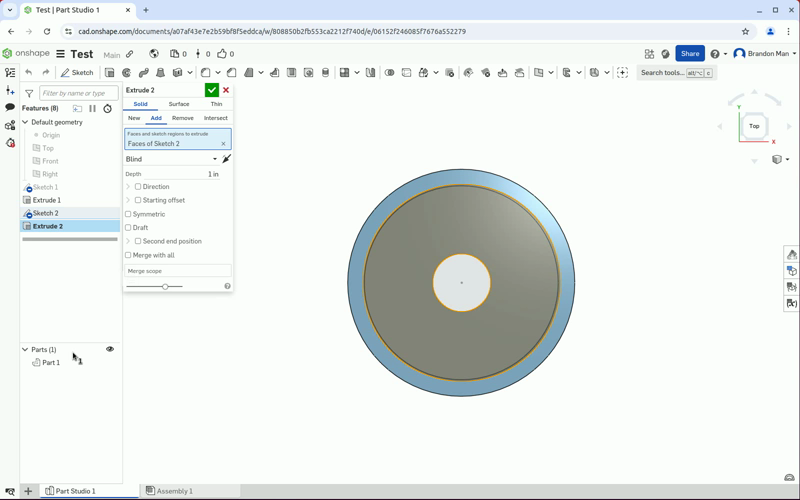
mouse_move(143, 106)
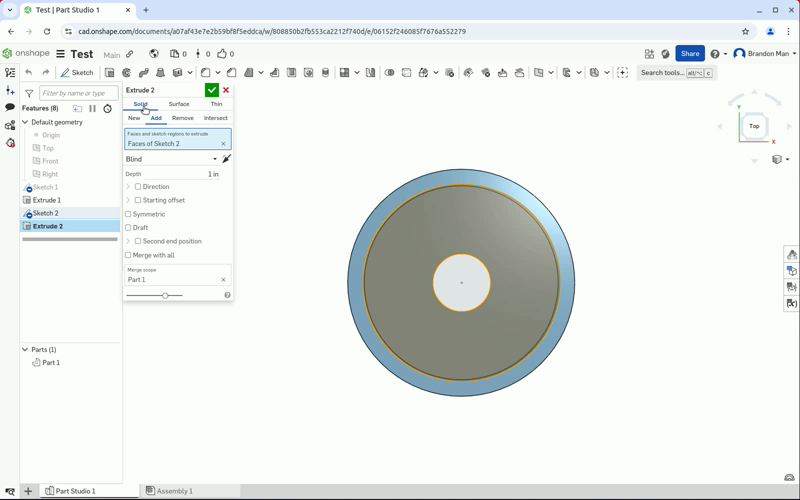
click(143, 106)
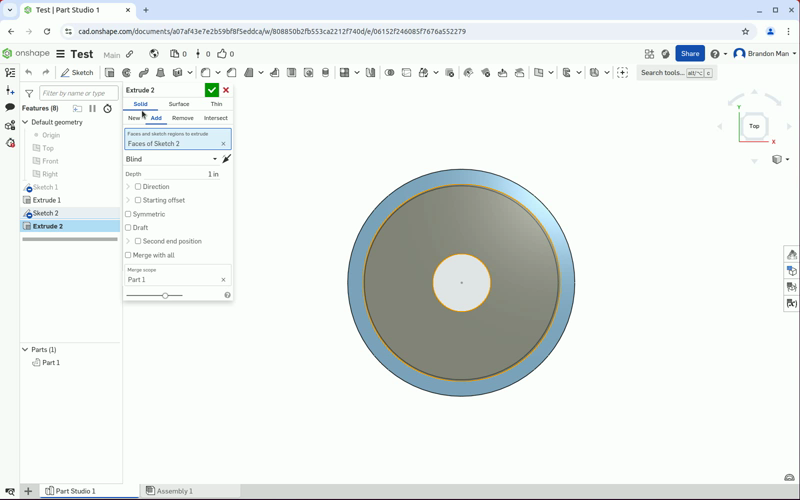
mouse_move(137, 120)
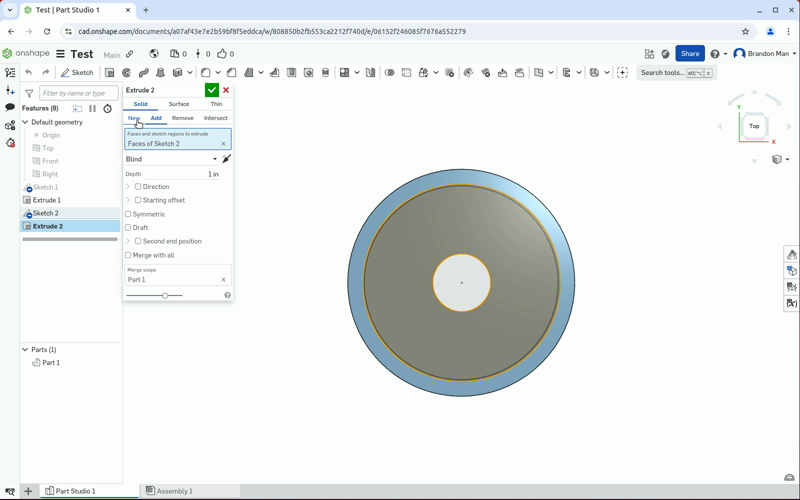
click(137, 120)
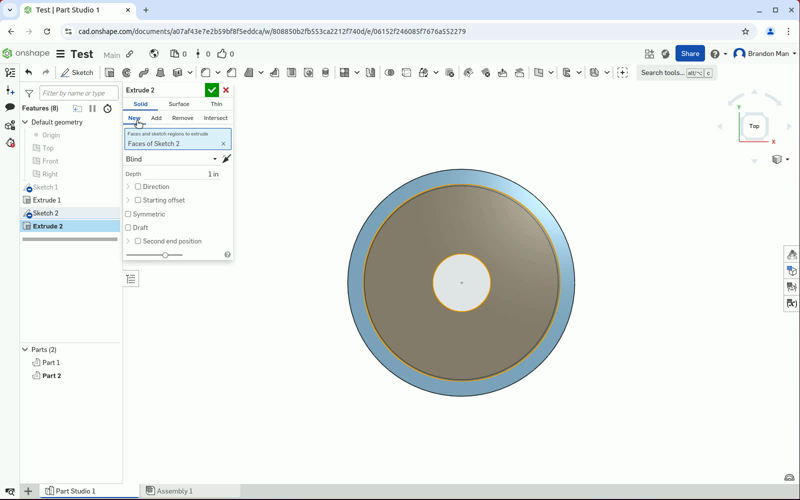
key(tab, 4)
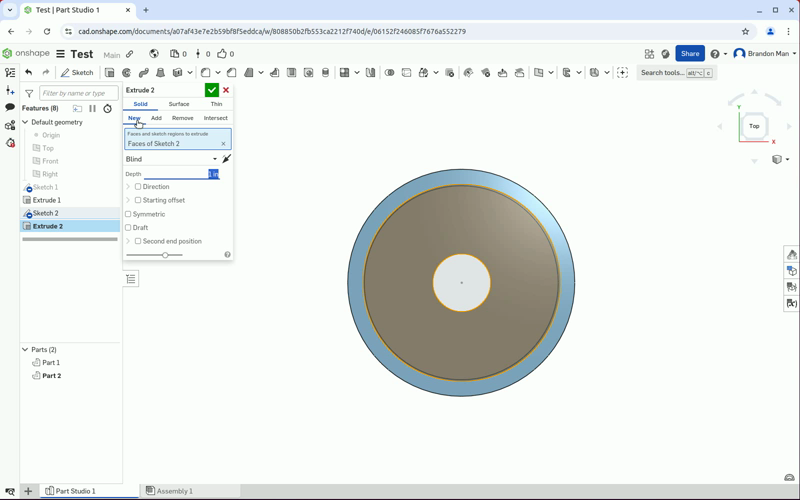
text(16.128)
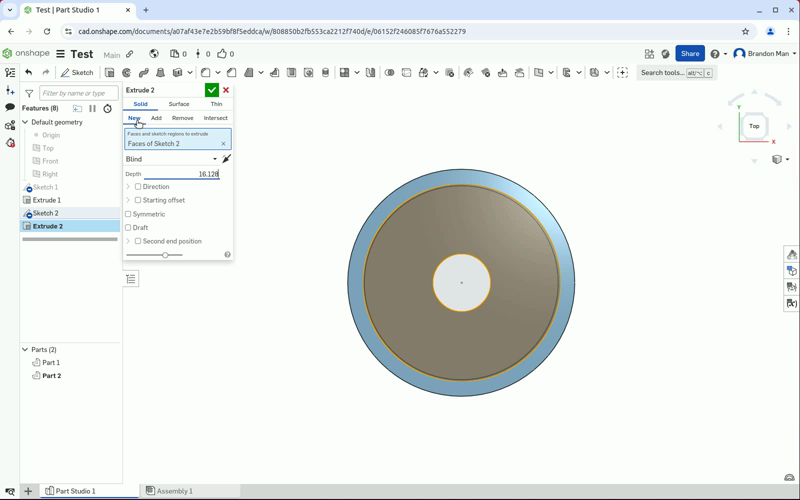
key(enter)
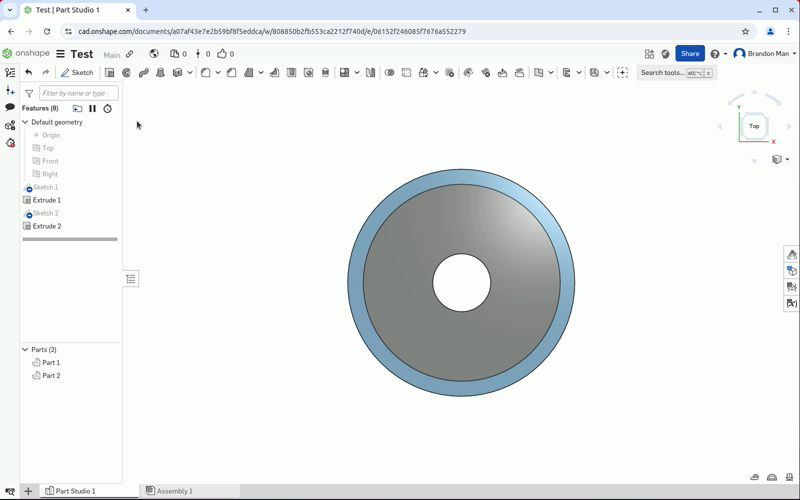
key(shift+h)
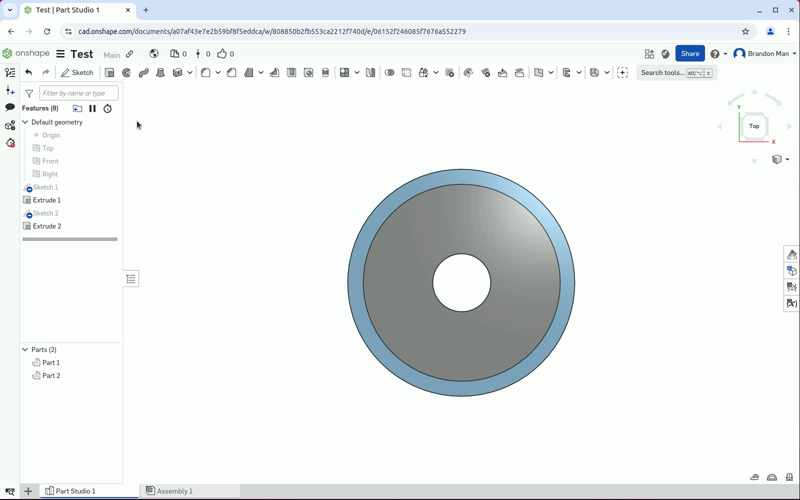
key(shift+h)
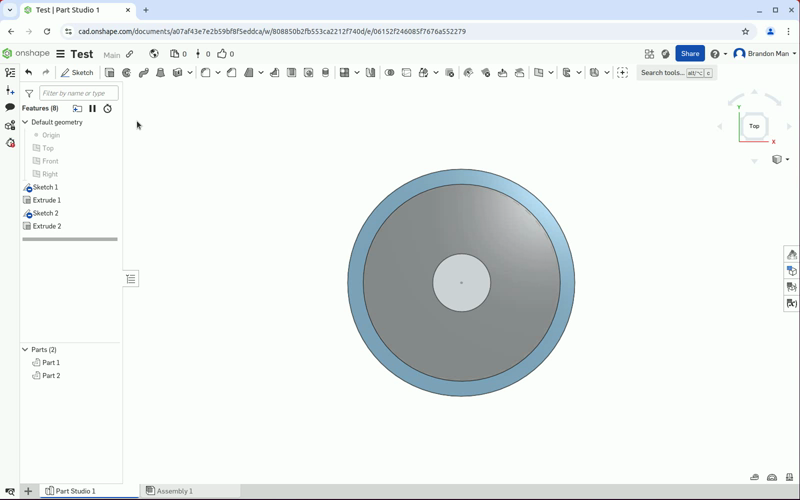
key(shift+7)
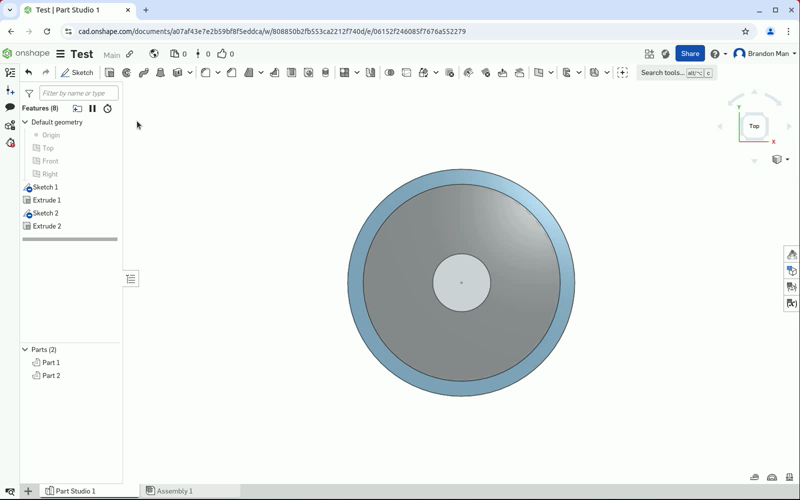
key(up, 3)
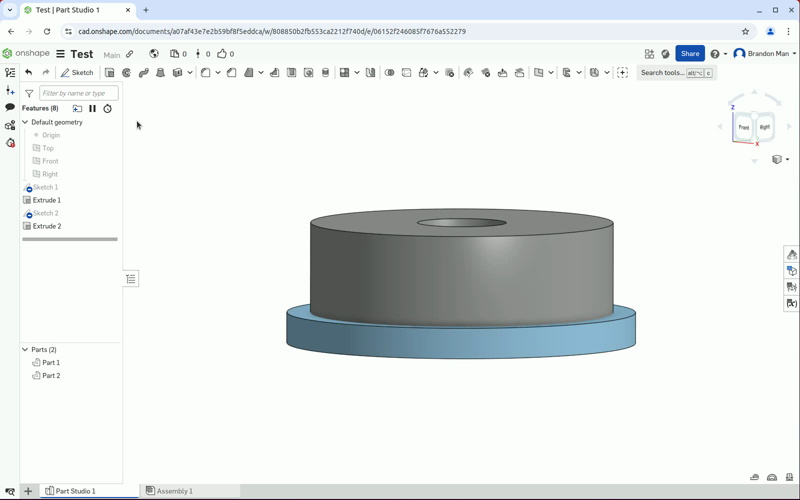
key(left, 3)
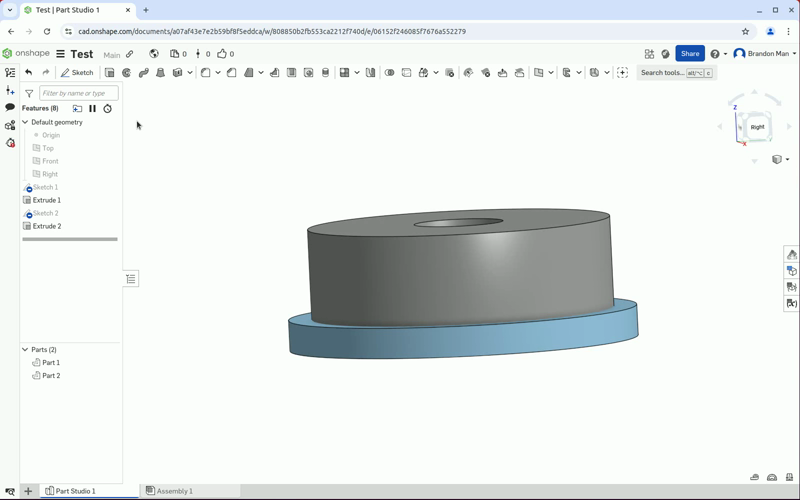
key(right, 3)
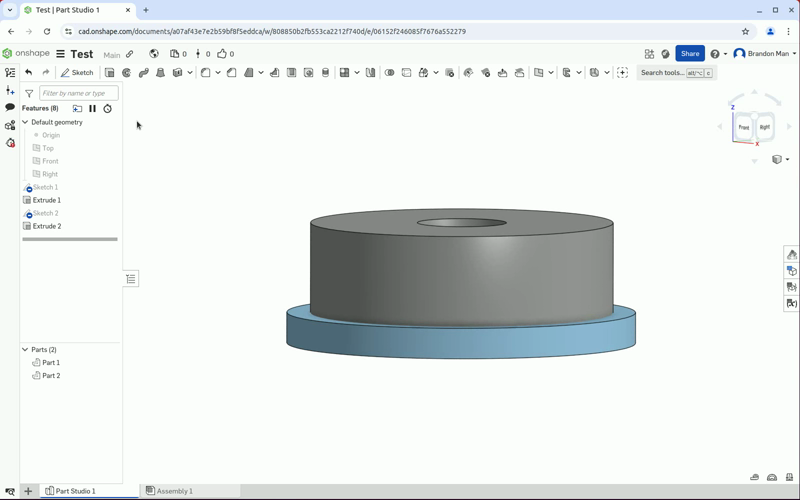
key(down, 3)
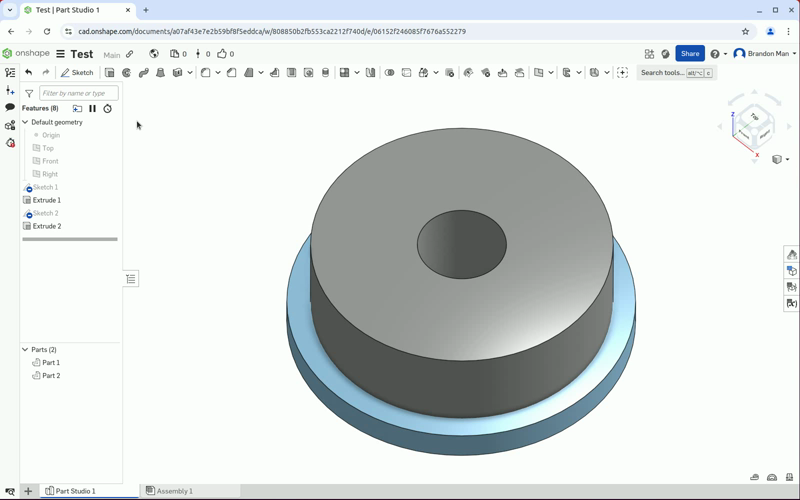
mouse_move(73, 189)
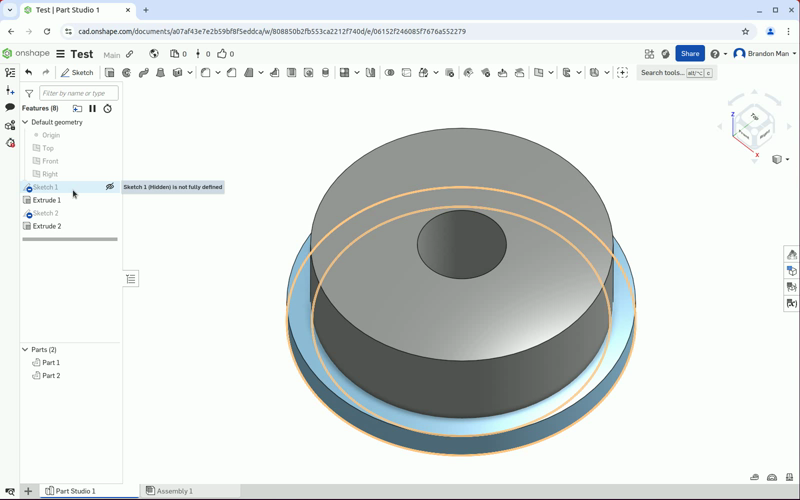
click(73, 189)